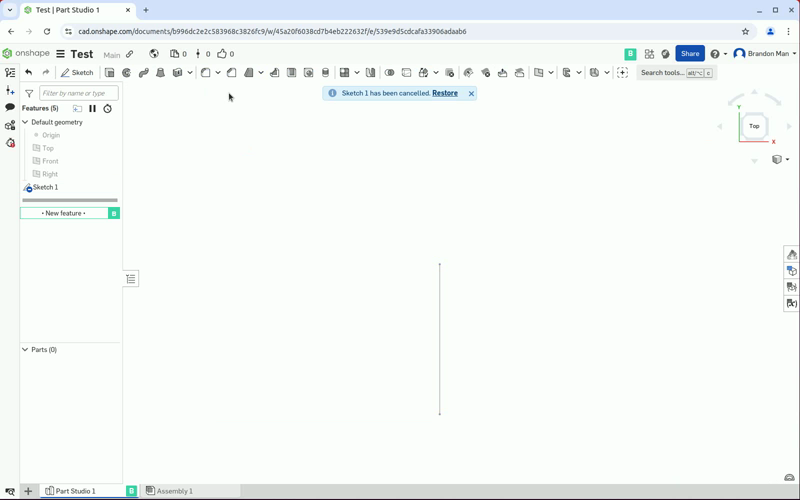
key(shift+h)
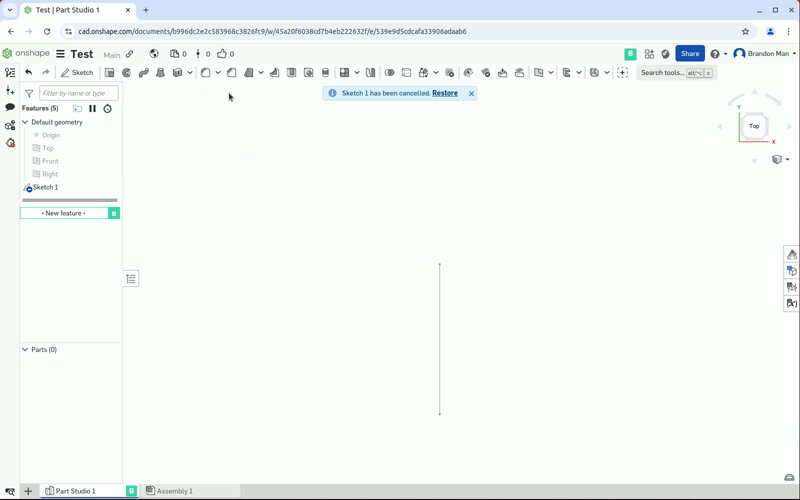
key(shift+s)
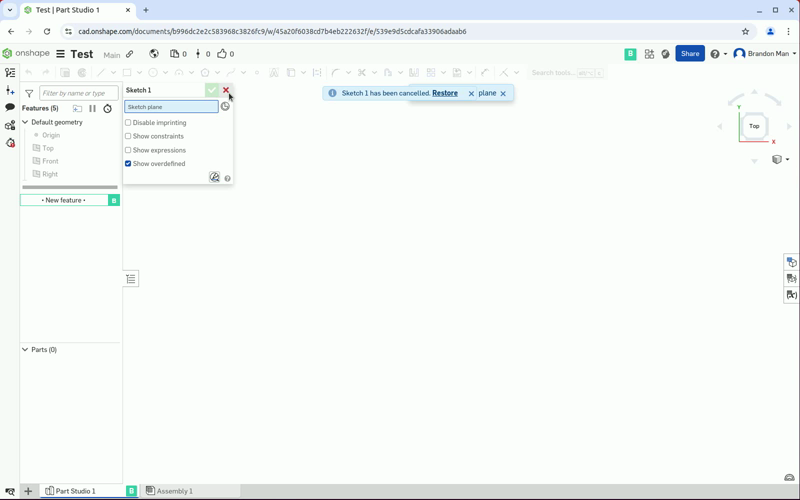
mouse_move(73, 150)
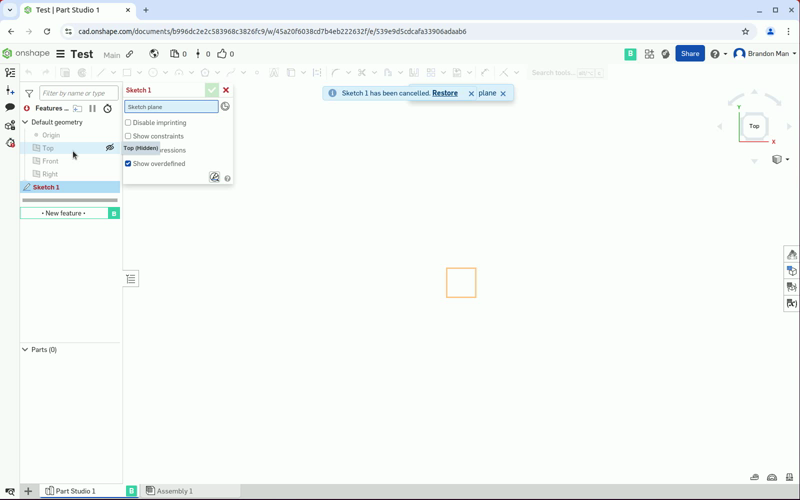
click(73, 150)
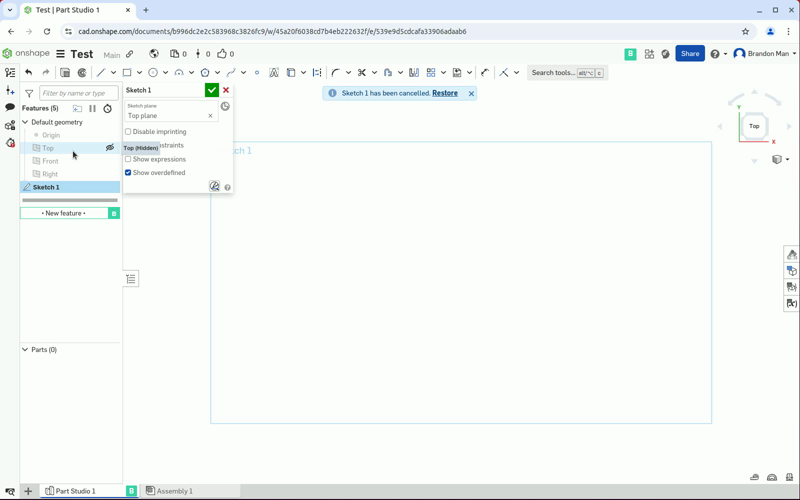
mouse_move(73, 352)
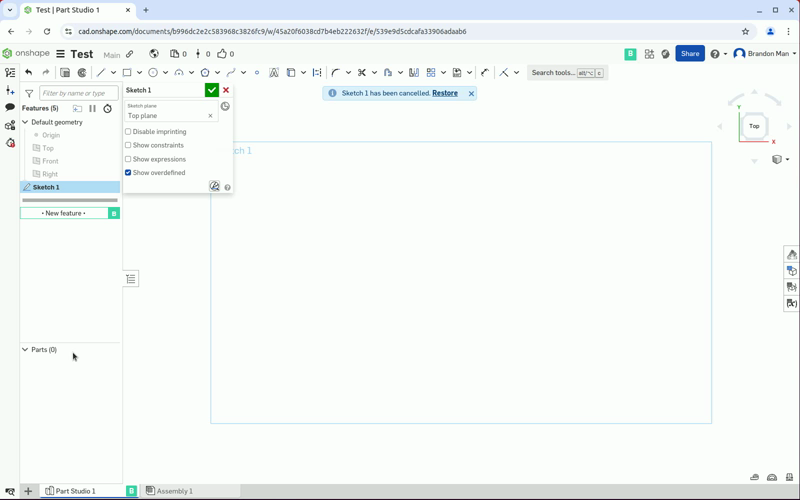
key(y)
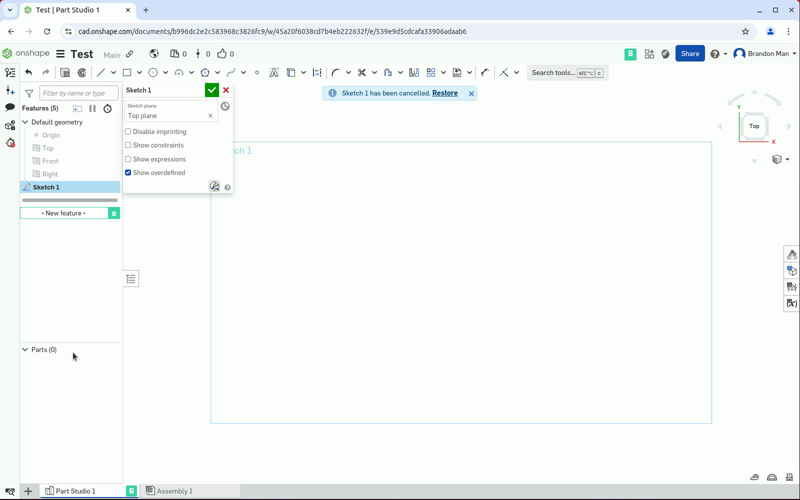
key(c)
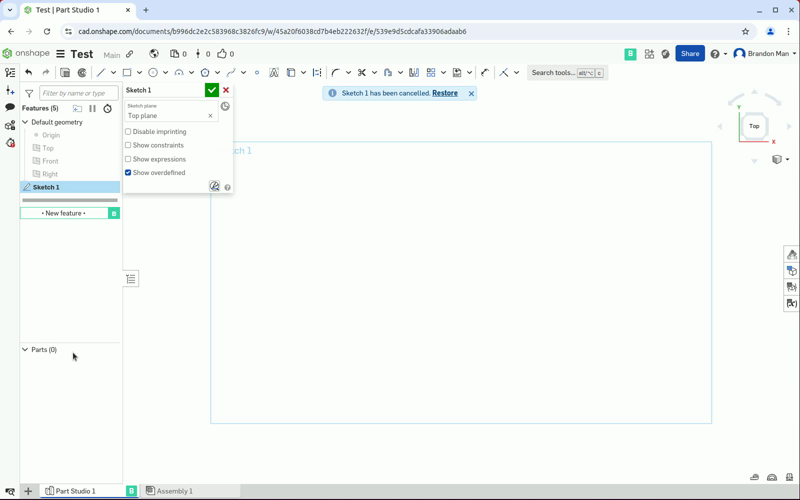
key_down(shift)
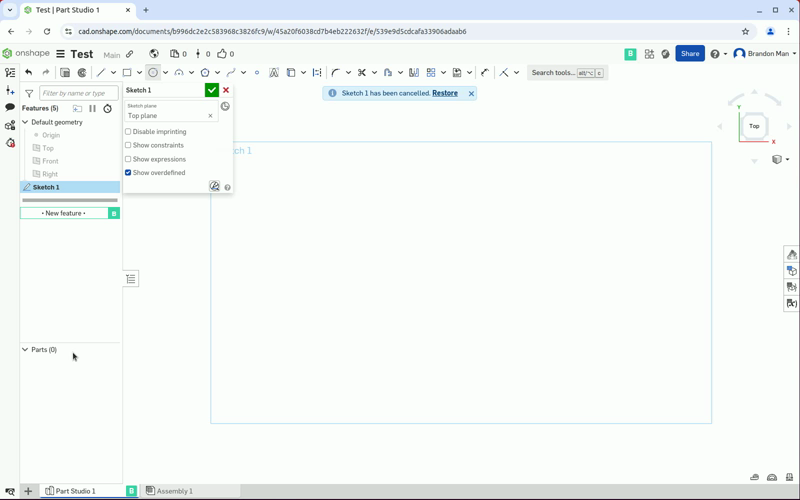
mouse_move(461, 282)
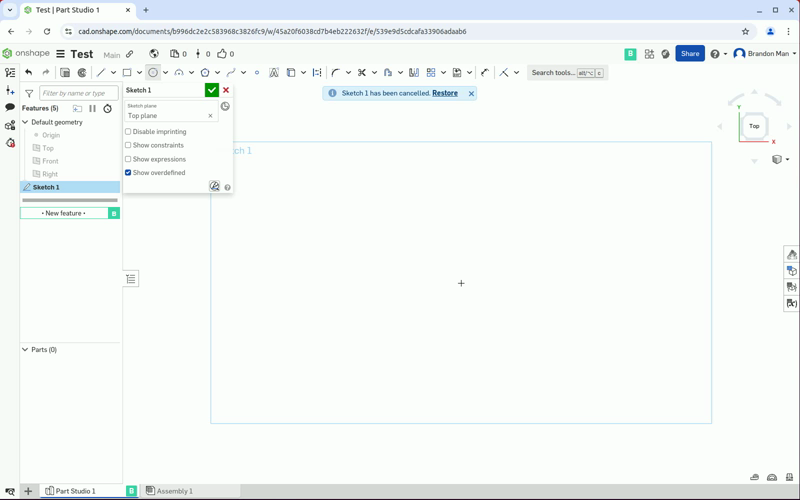
click(461, 282)
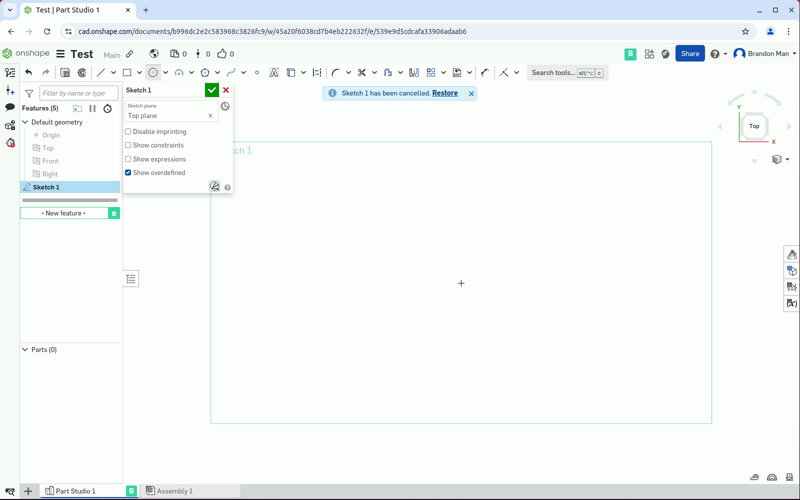
key_up(shift)
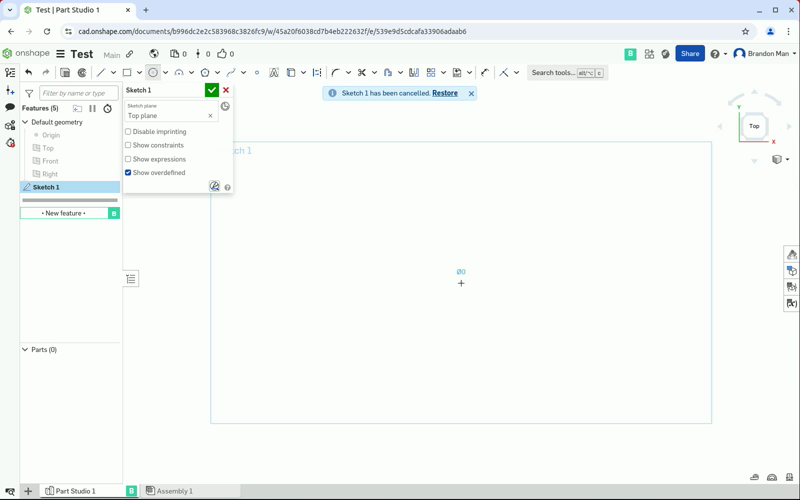
mouse_move(574, 282)
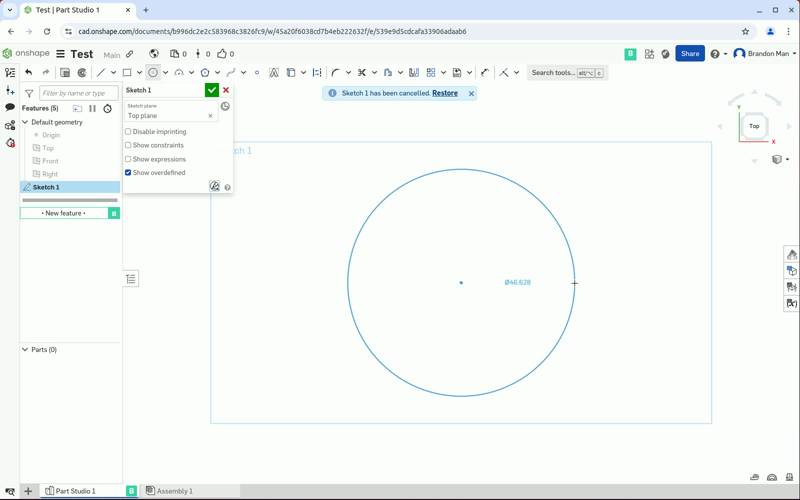
click(574, 282)
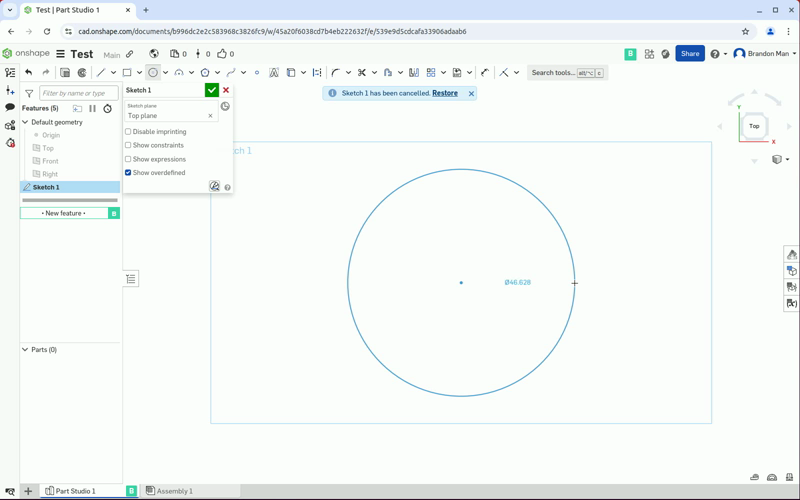
key(esc)
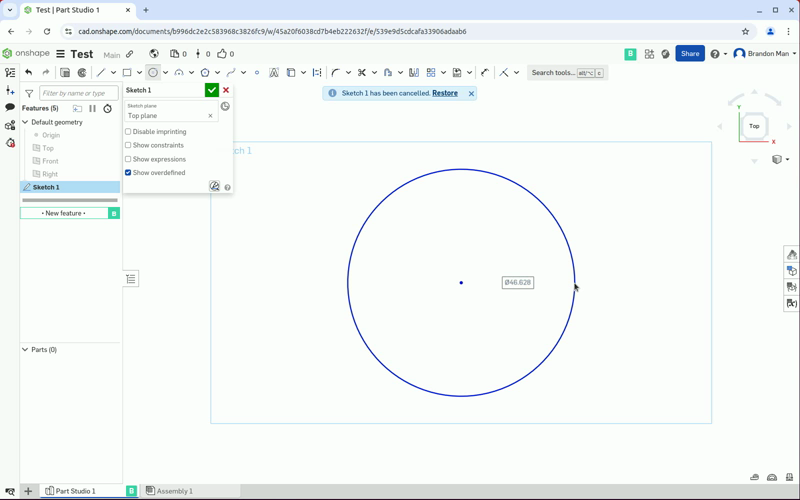
mouse_move(478, 324)
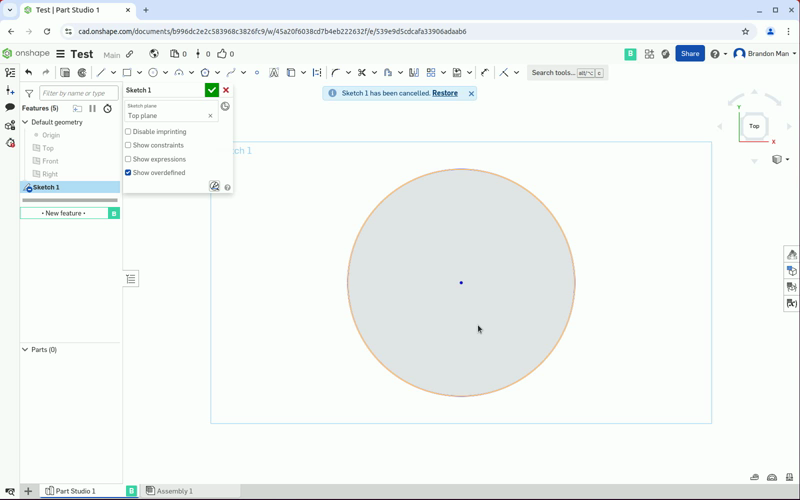
click(478, 324)
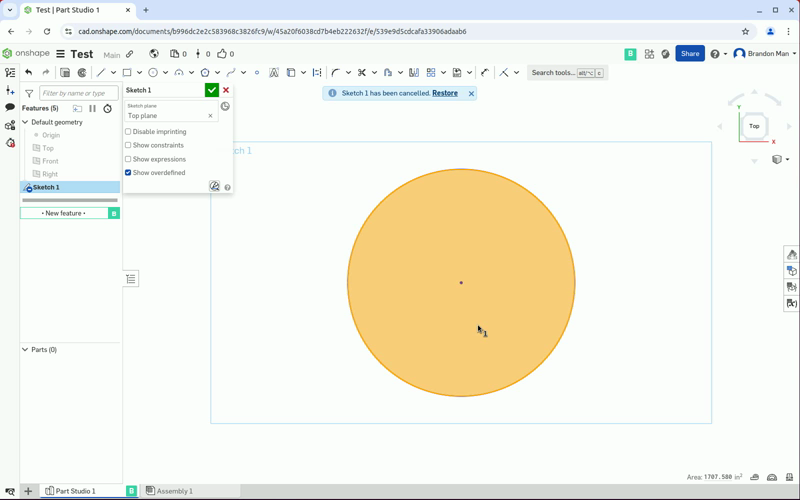
mouse_move(73, 352)
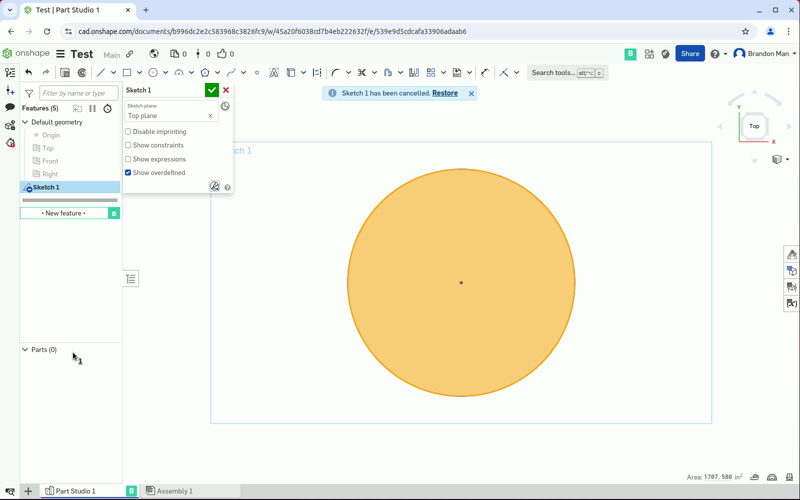
key(shift+y)
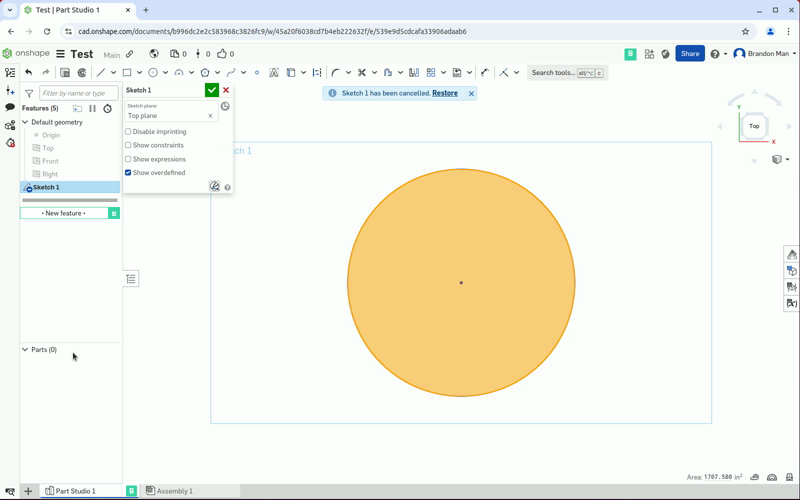
key(shift+e)
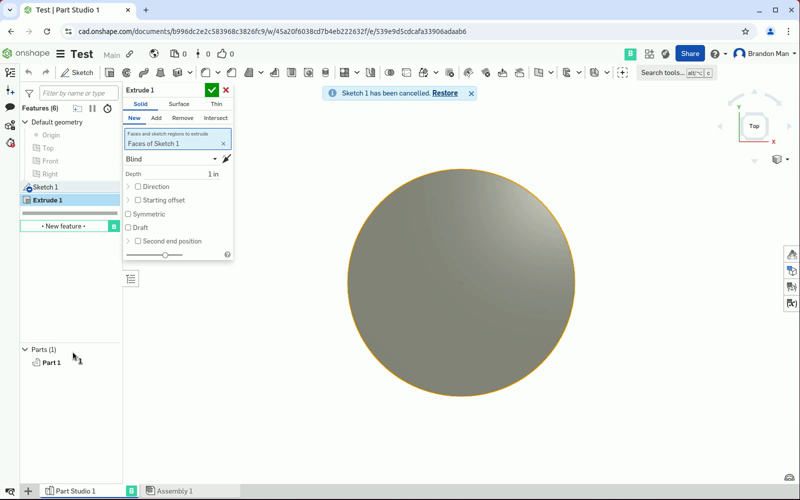
mouse_move(143, 106)
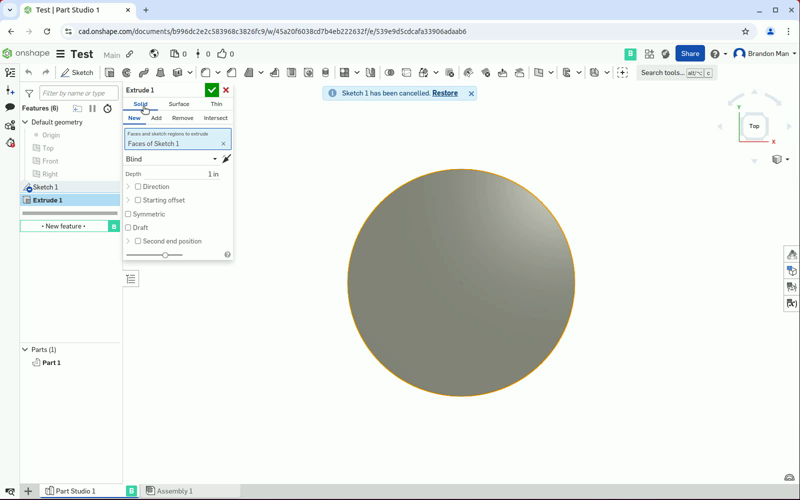
click(143, 106)
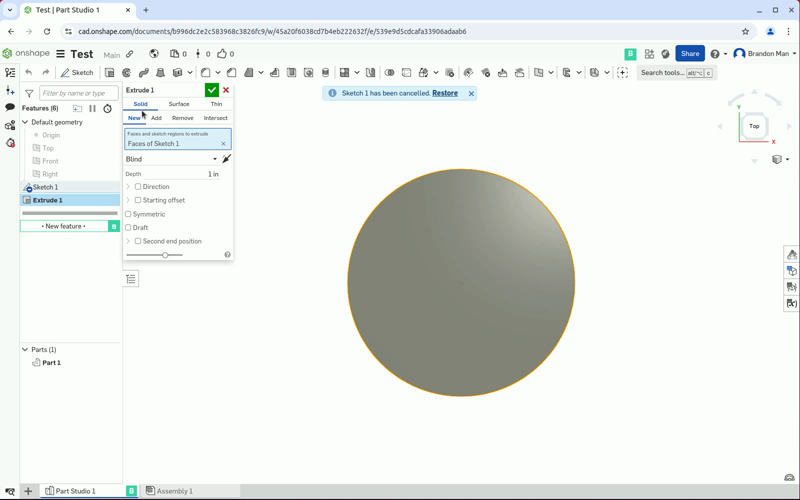
mouse_move(137, 120)
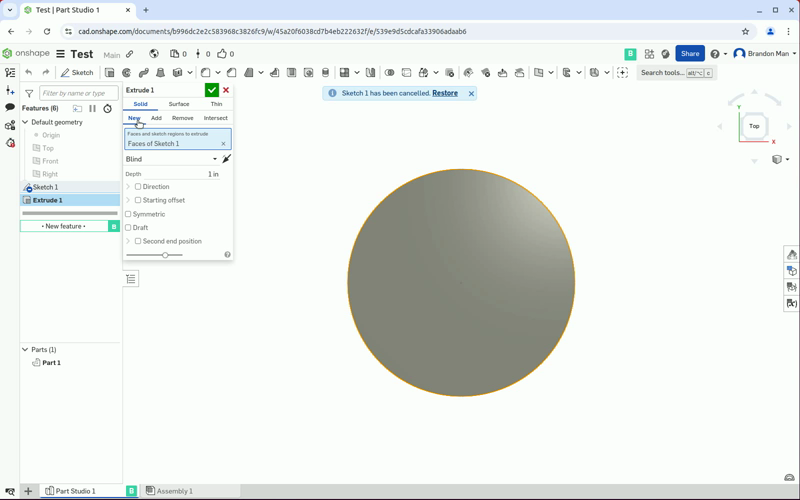
click(137, 120)
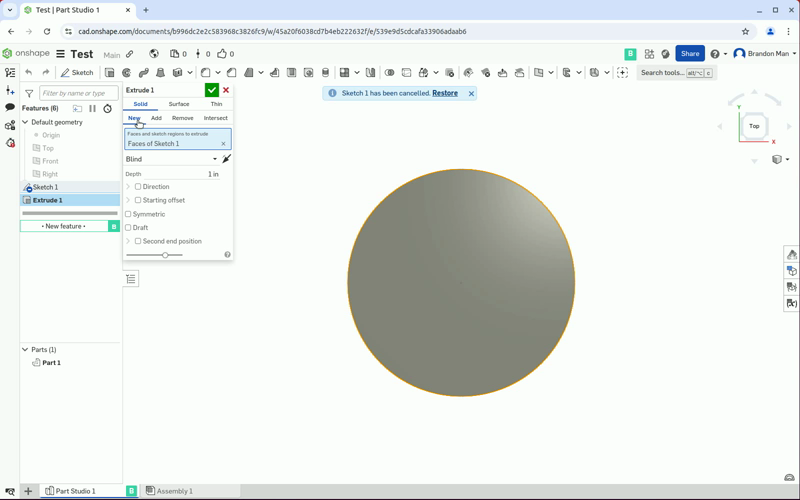
key(tab, 4)
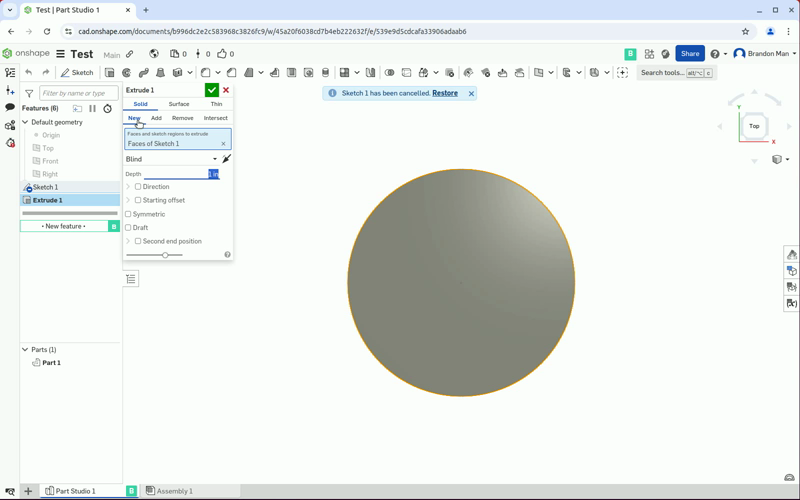
text(12.998)
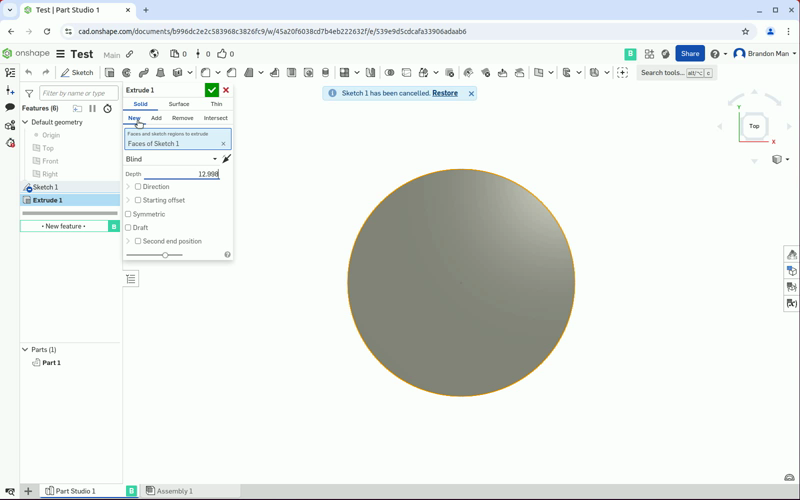
key(enter)
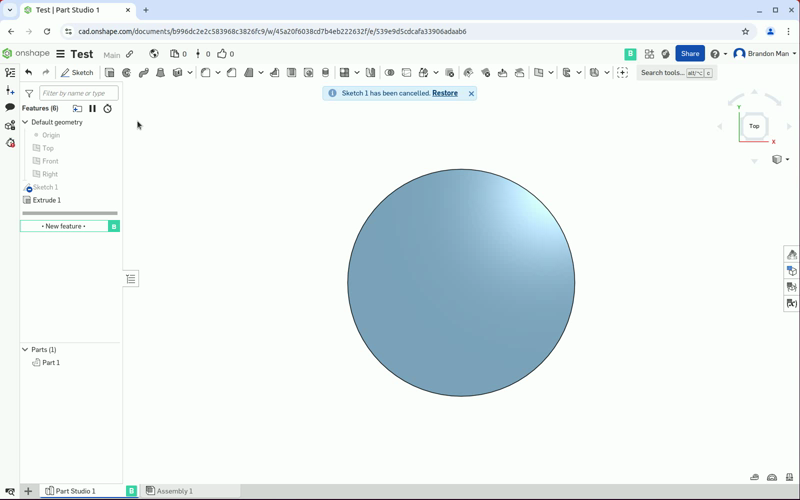
key(shift+h)
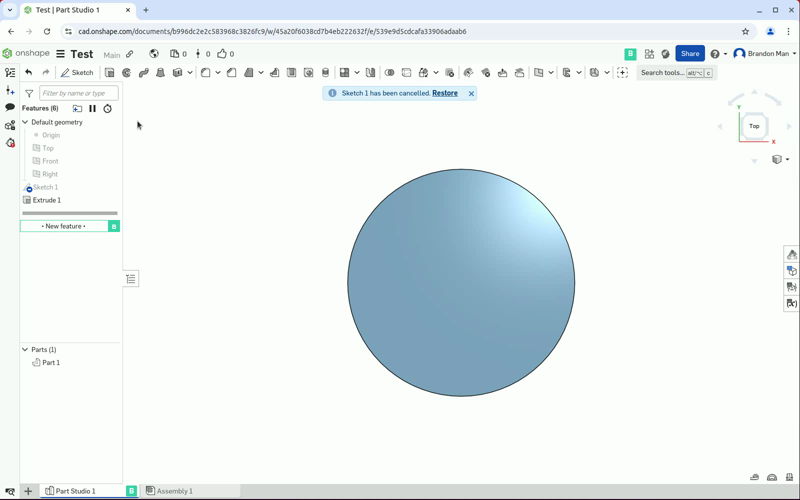
key(shift+h)
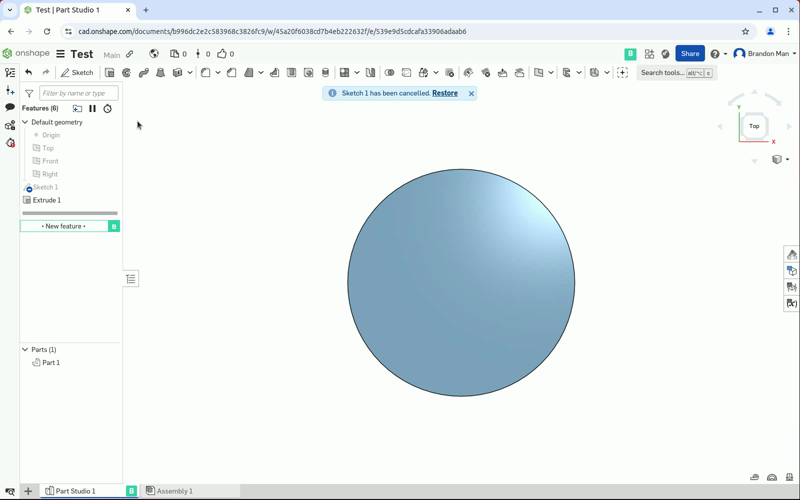
mouse_move(73, 189)
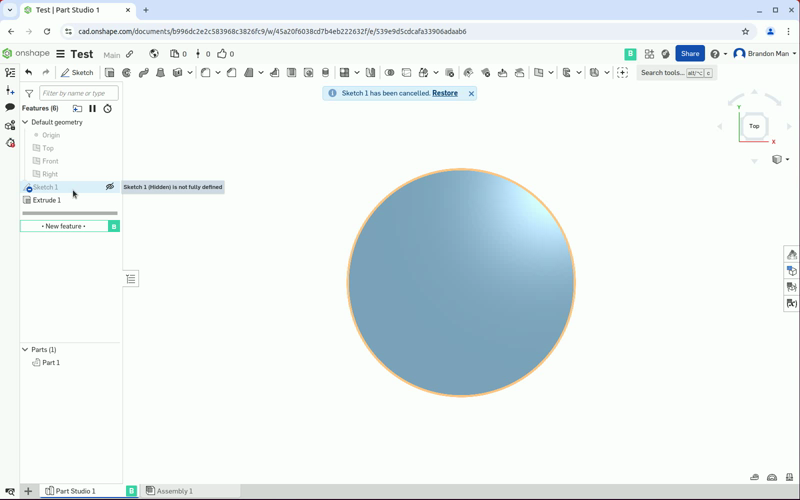
click(73, 189)
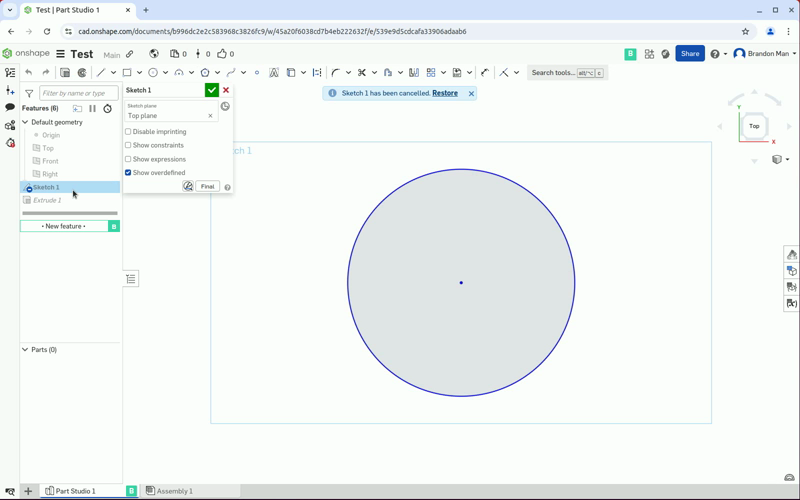
mouse_move(229, 92)
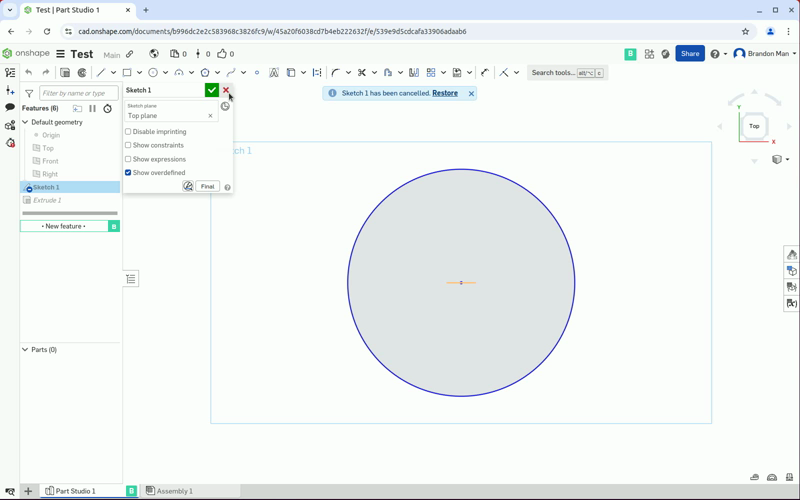
click(229, 92)
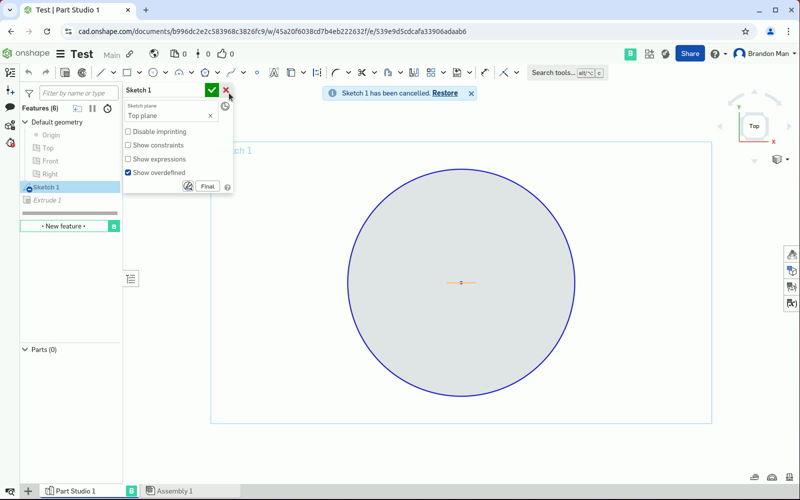
key(shift+s)
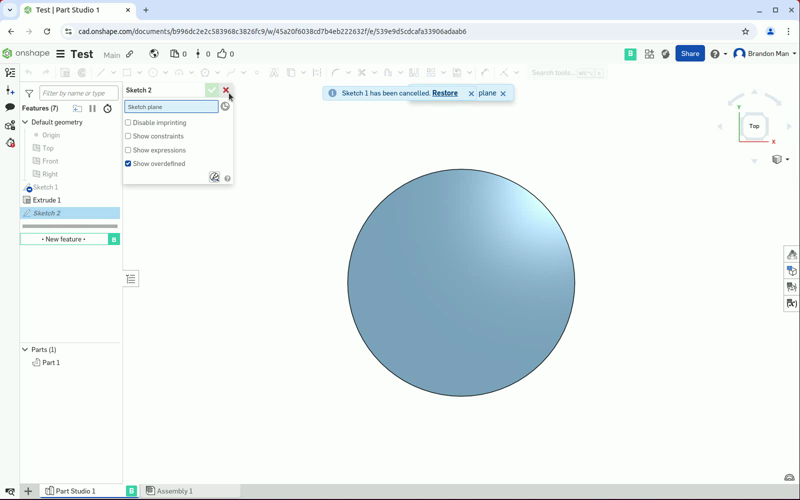
mouse_move(73, 150)
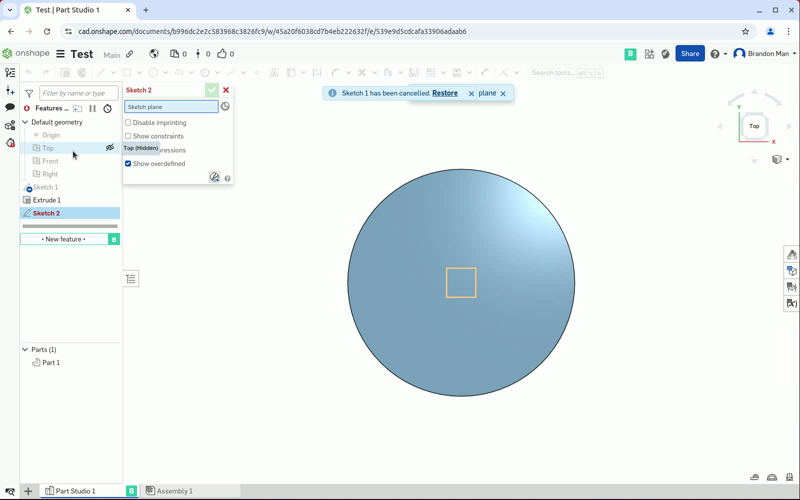
click(73, 150)
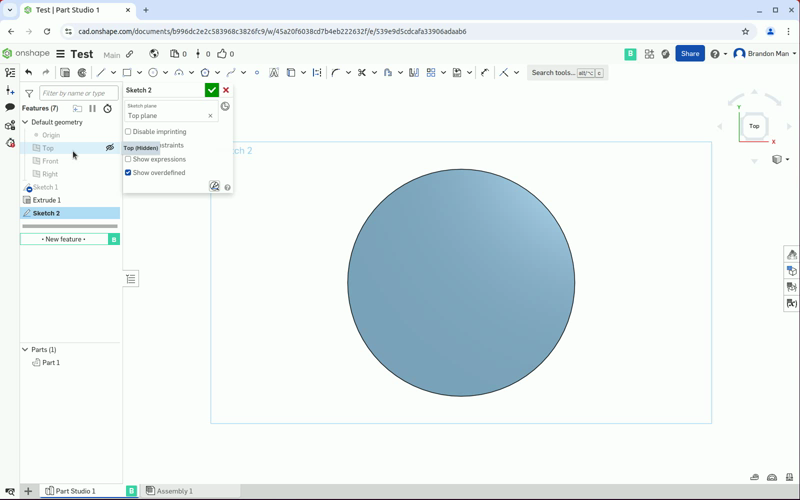
mouse_move(73, 352)
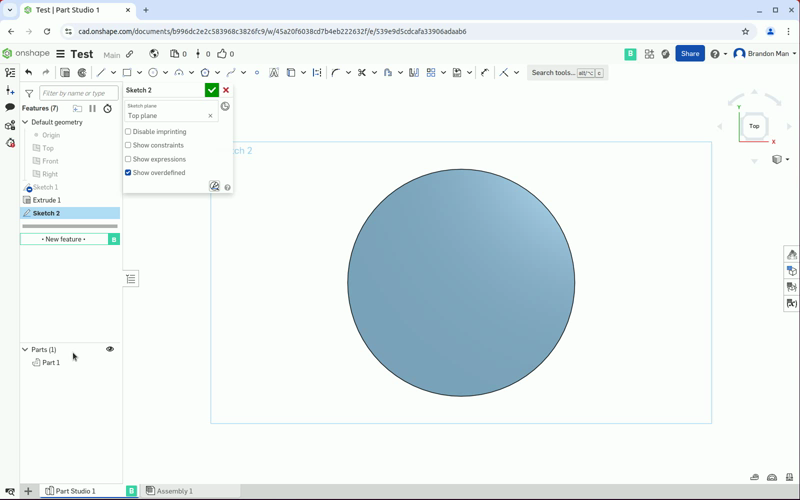
key(y)
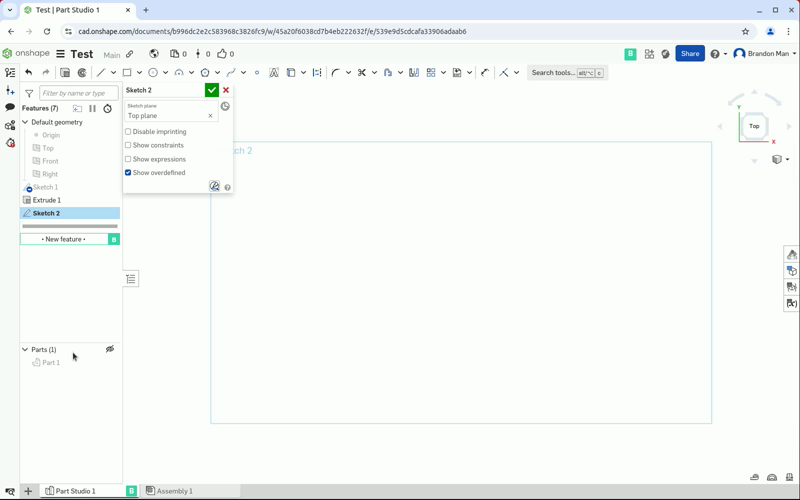
key(c)
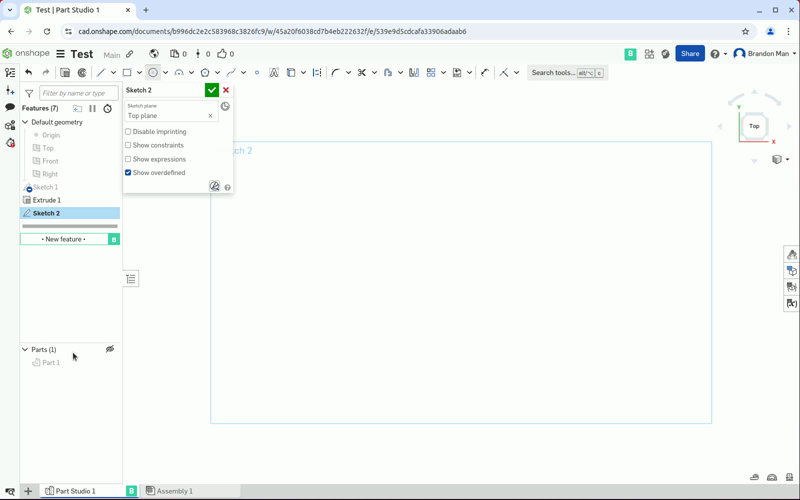
key_down(shift)
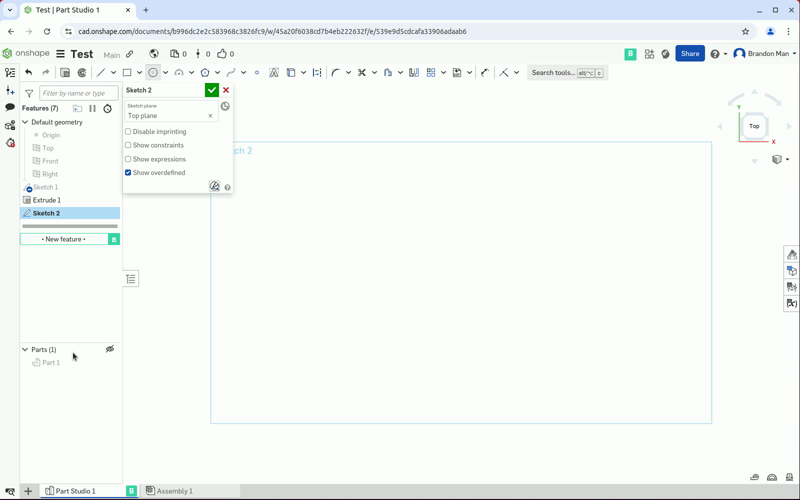
mouse_move(461, 282)
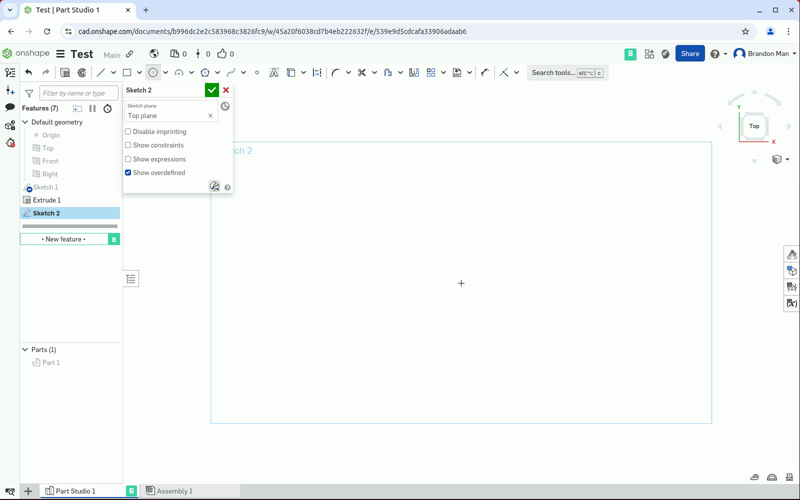
click(461, 282)
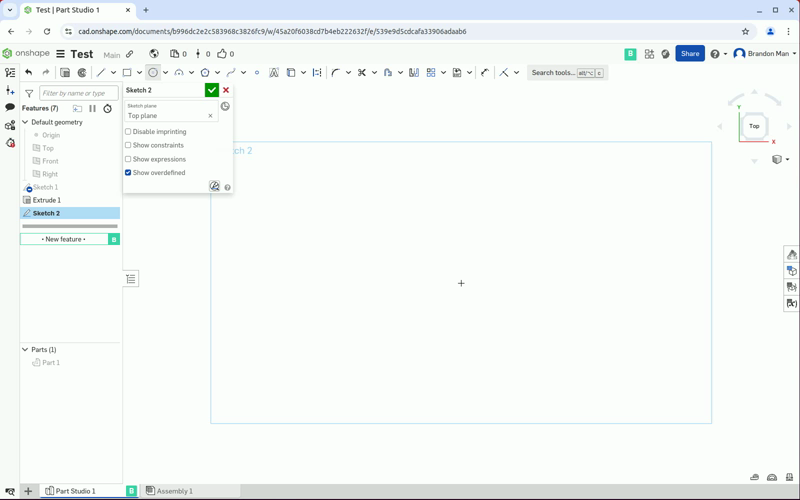
key_up(shift)
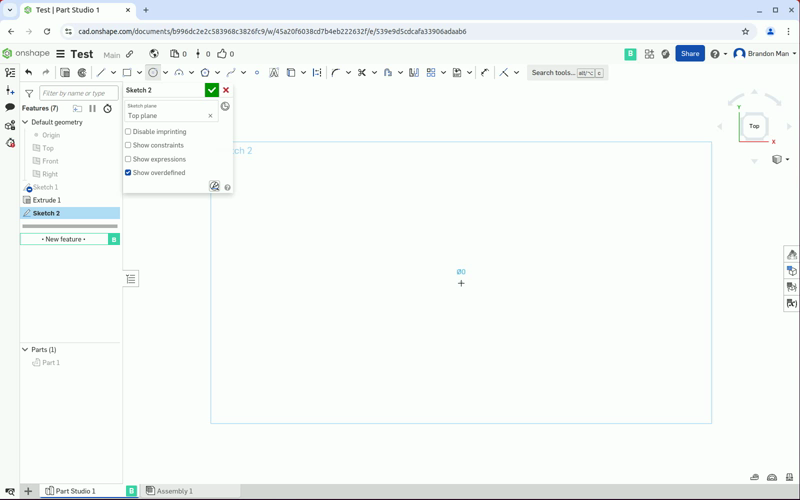
mouse_move(559, 282)
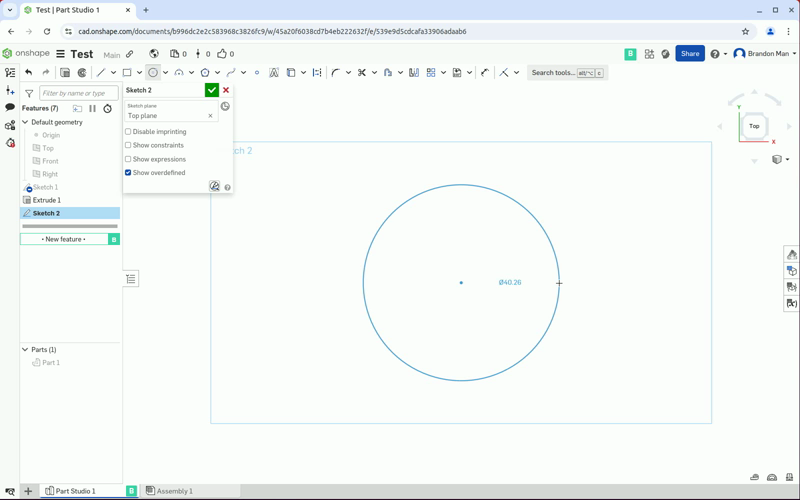
click(559, 282)
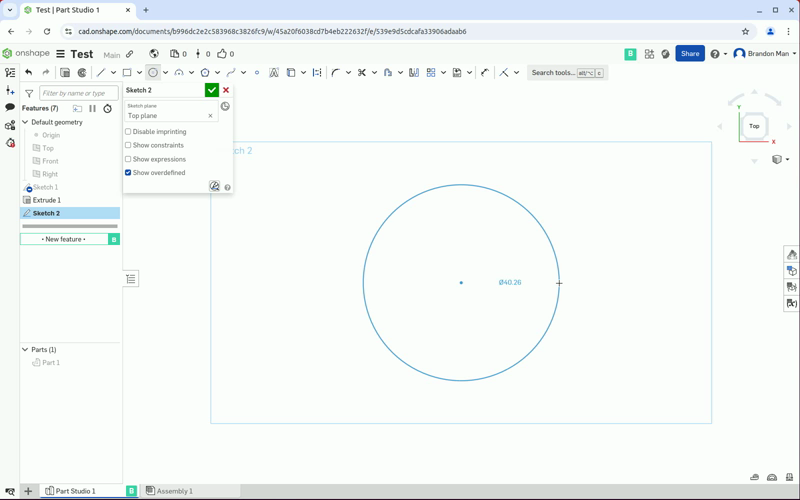
key(esc)
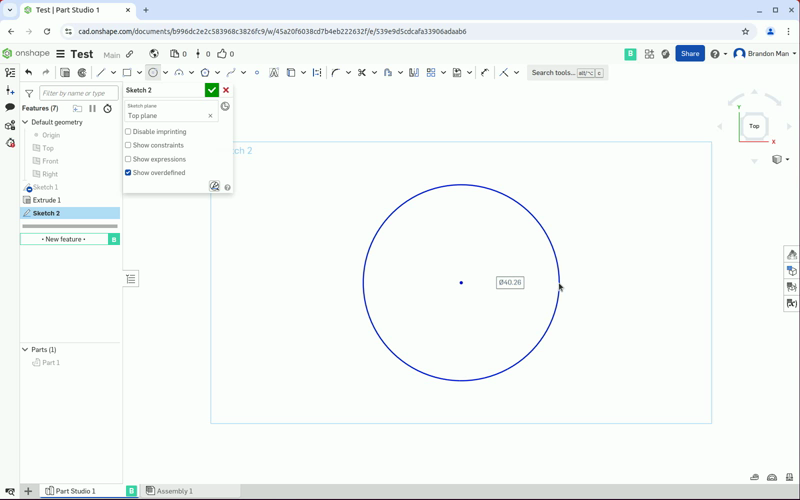
mouse_move(487, 322)
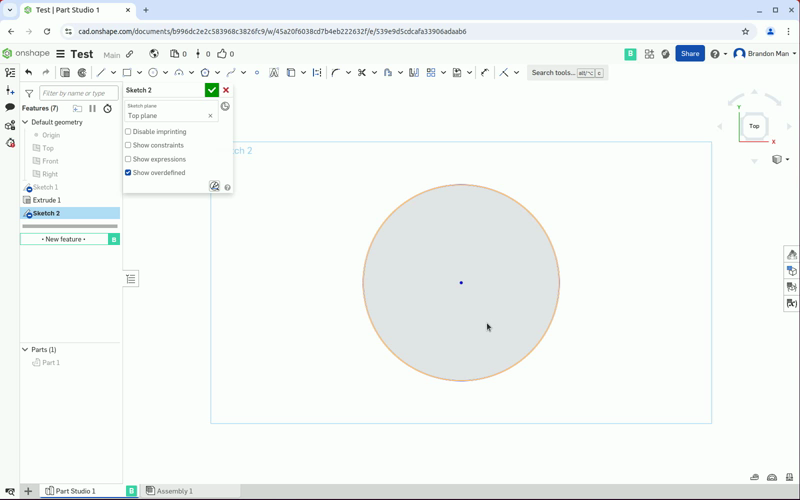
click(487, 322)
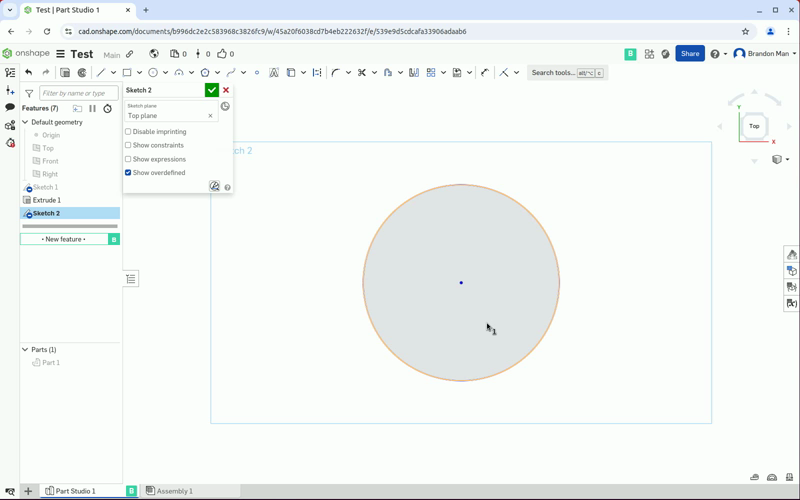
mouse_move(73, 352)
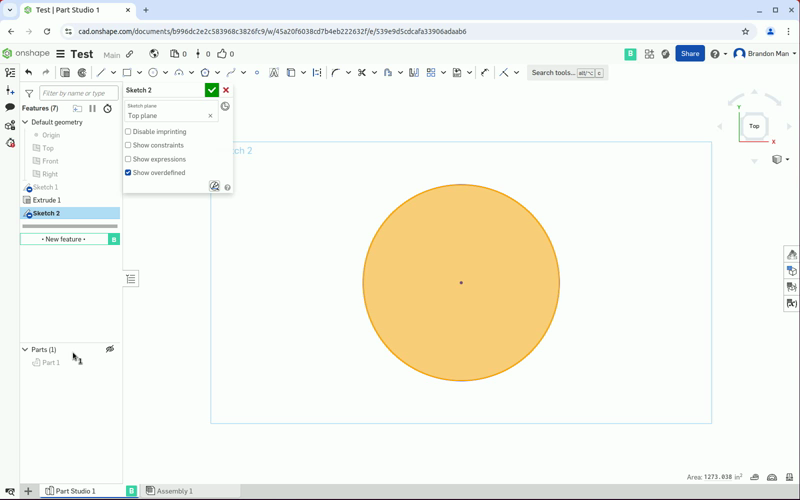
key(shift+y)
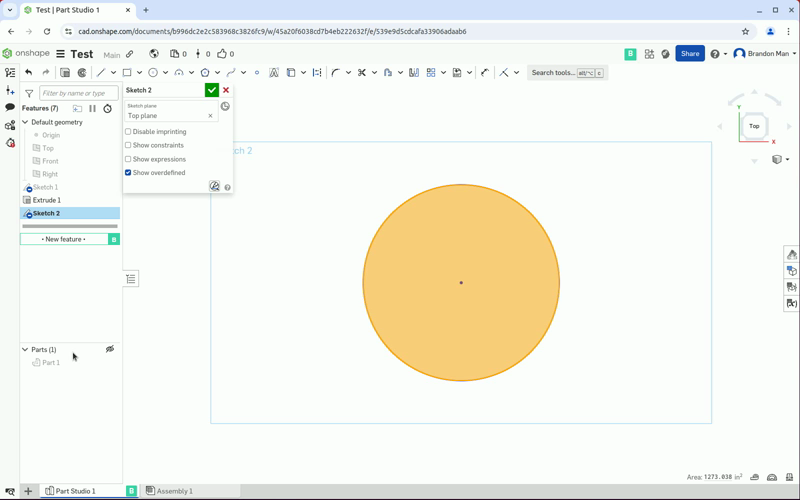
key(shift+e)
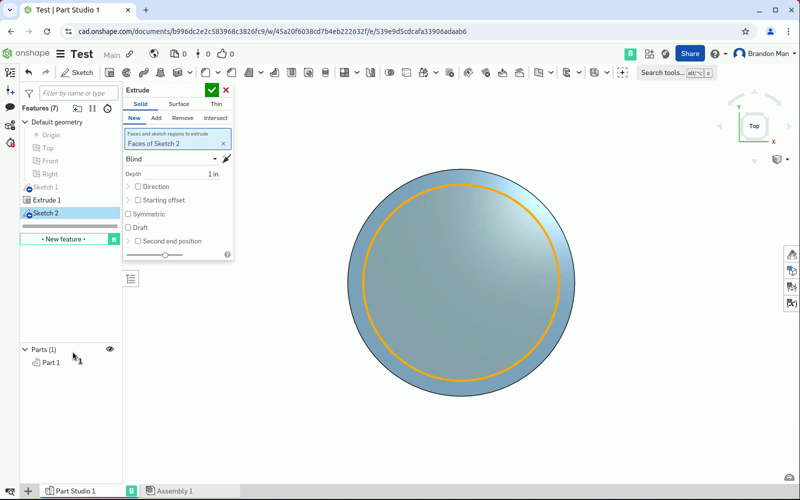
mouse_move(143, 106)
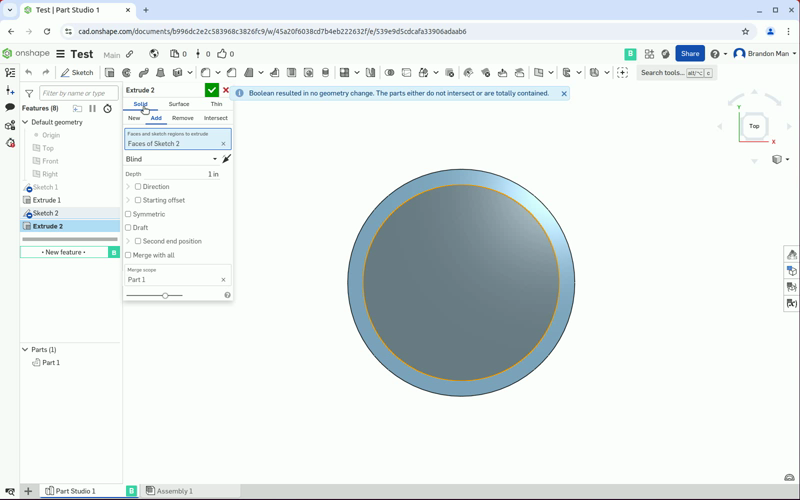
click(143, 106)
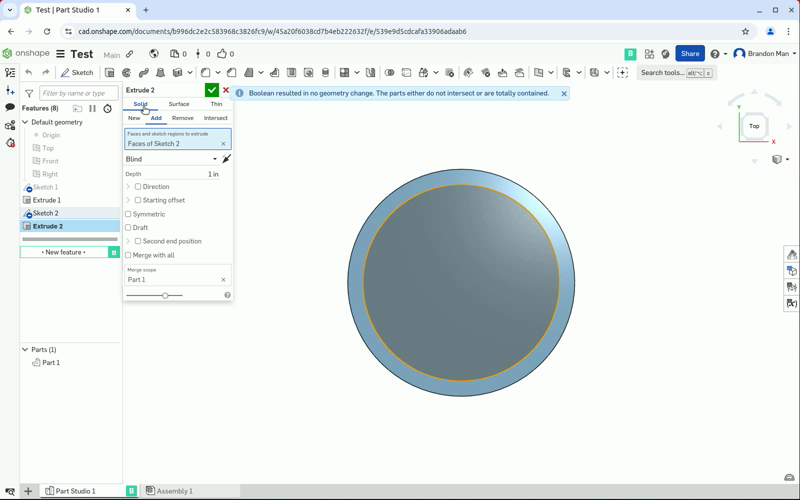
mouse_move(186, 120)
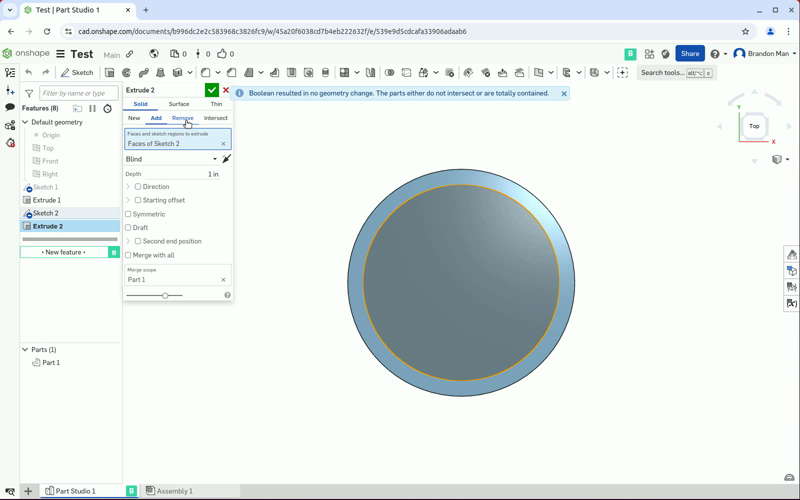
click(186, 120)
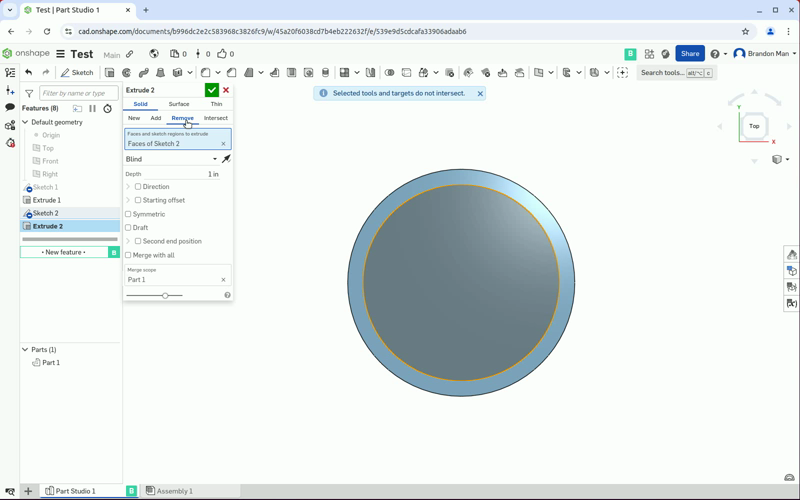
key(tab, 4)
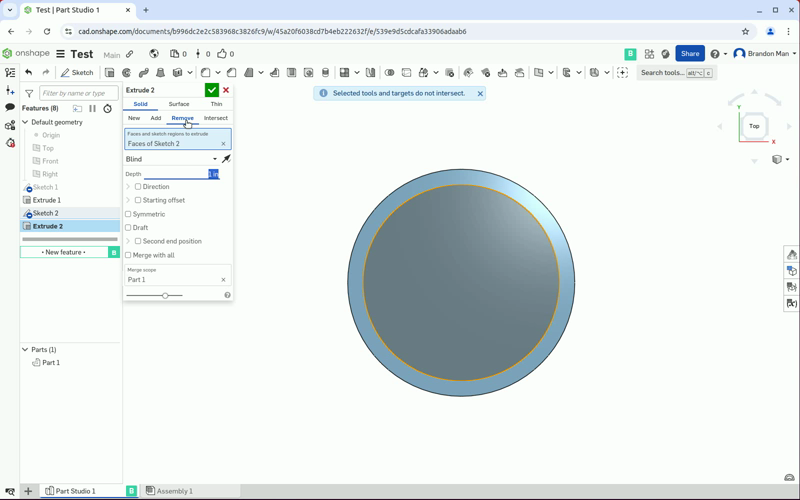
text(-30.57)
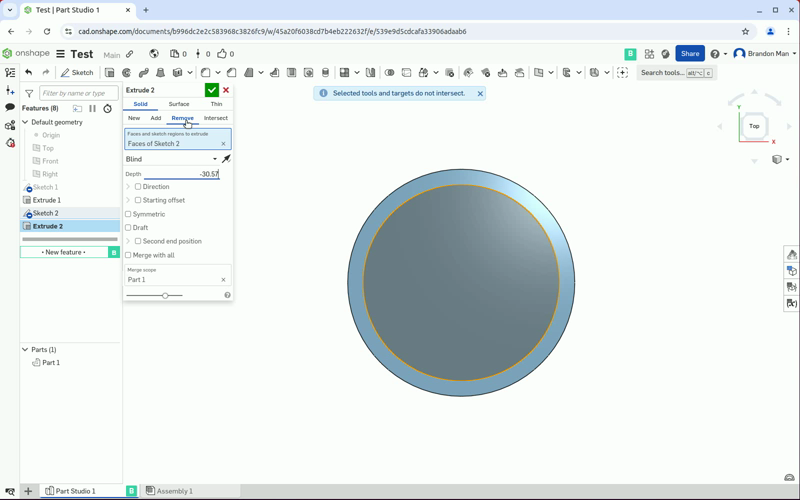
key(tab, 6)
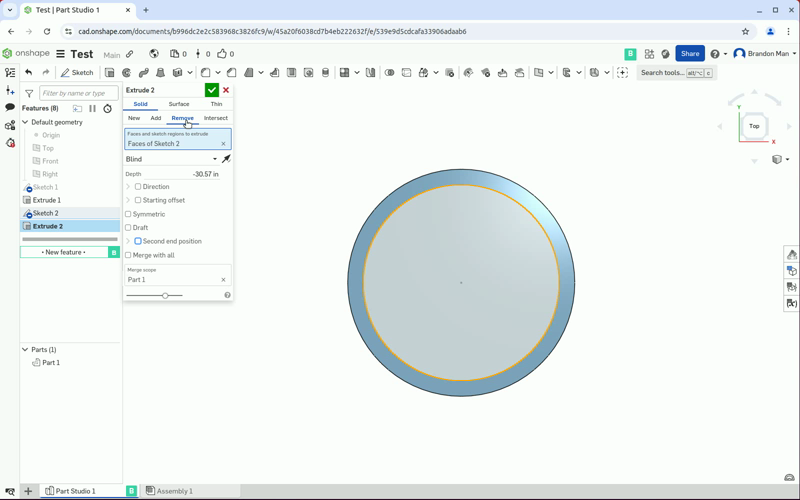
key(space)
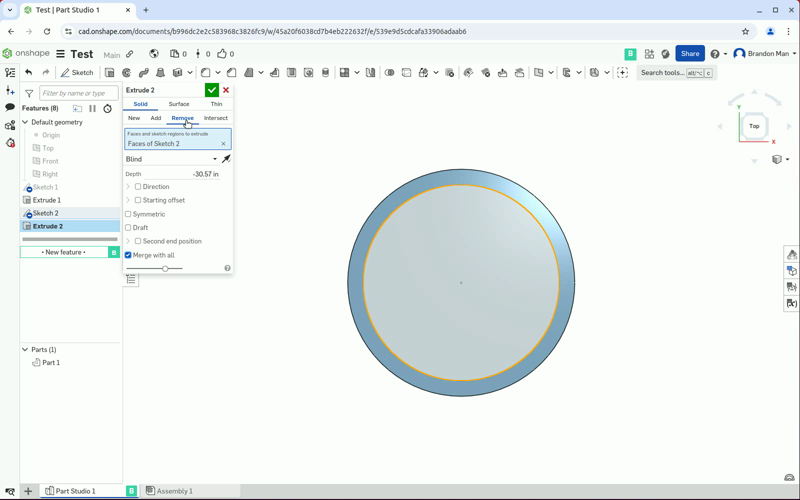
key(enter)
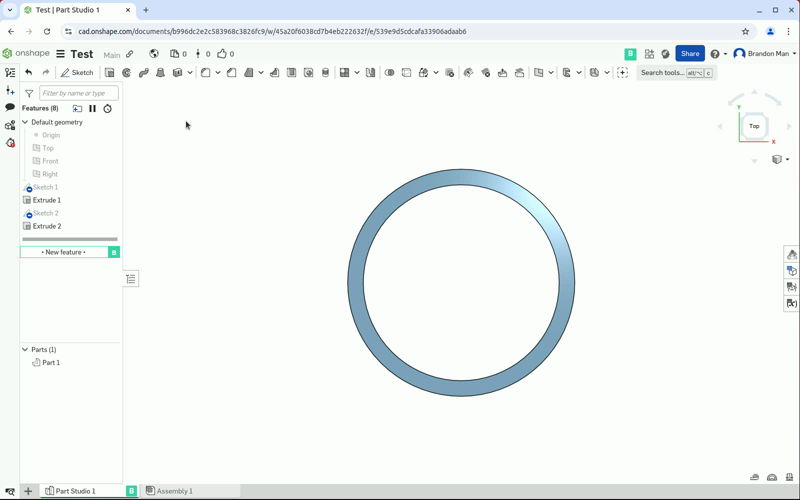
key(shift+h)
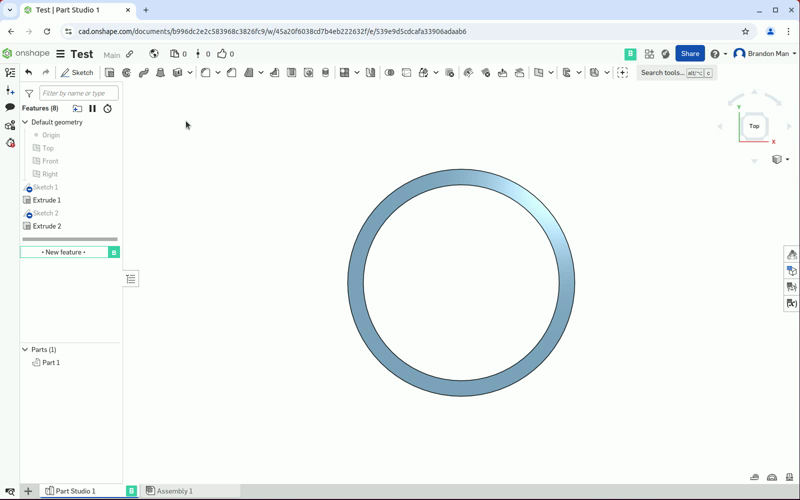
key(shift+h)
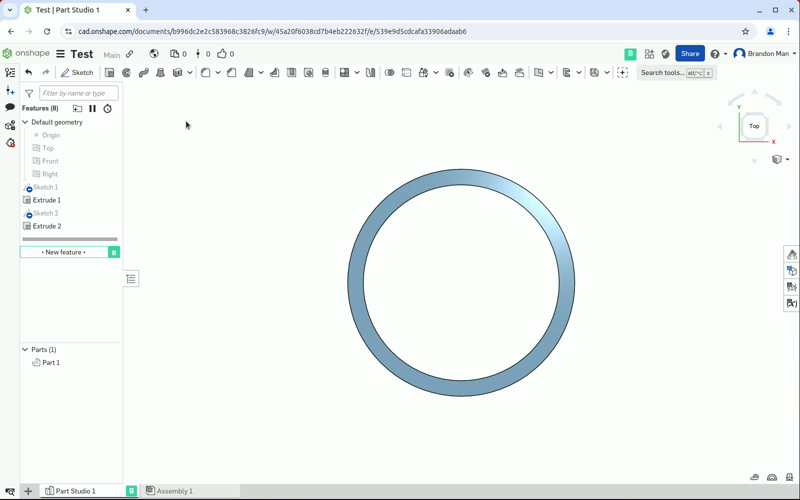
key(shift+7)
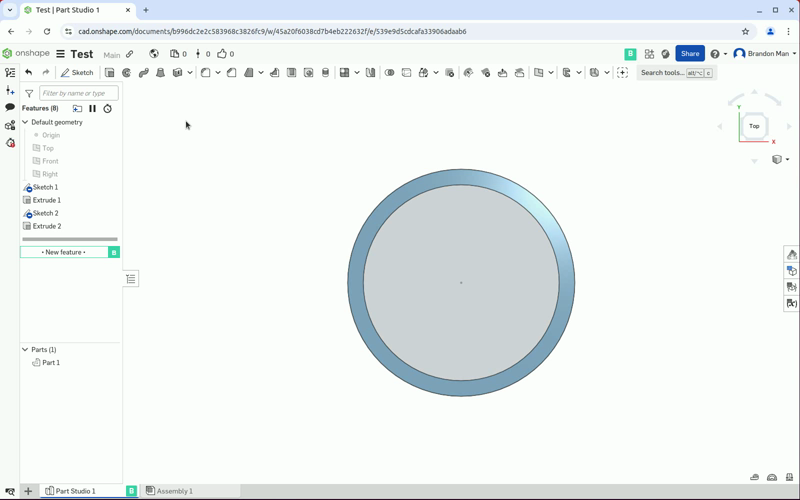
key(up, 3)
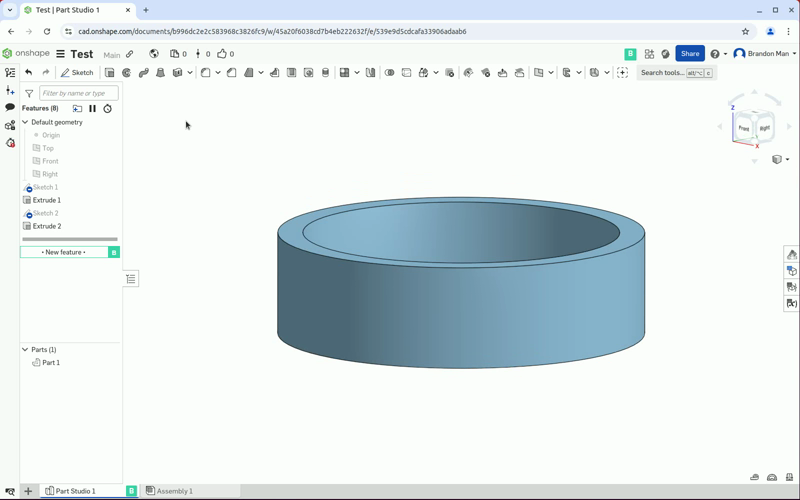
key(left, 3)
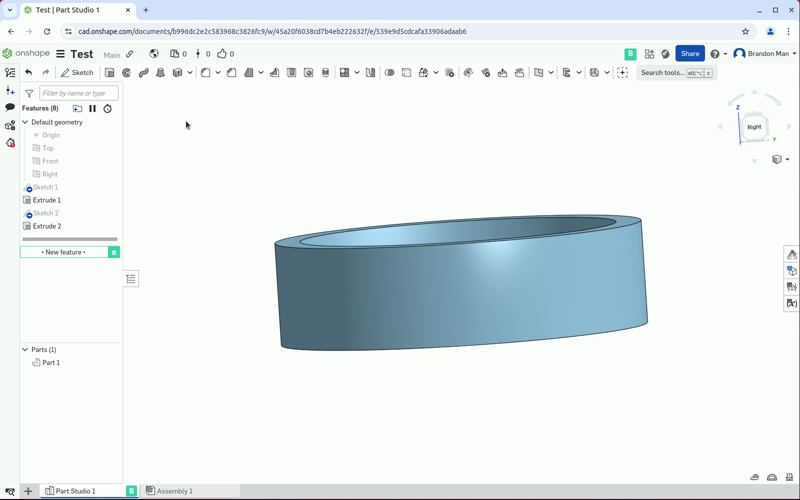
key(right, 3)
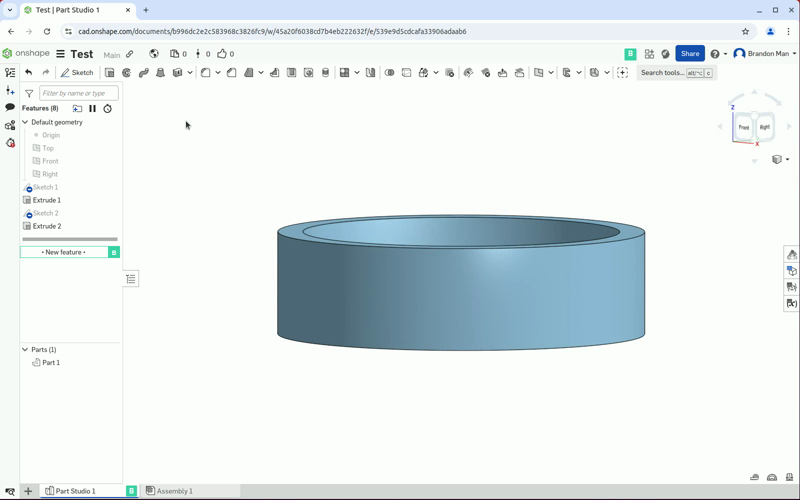
key(down, 3)
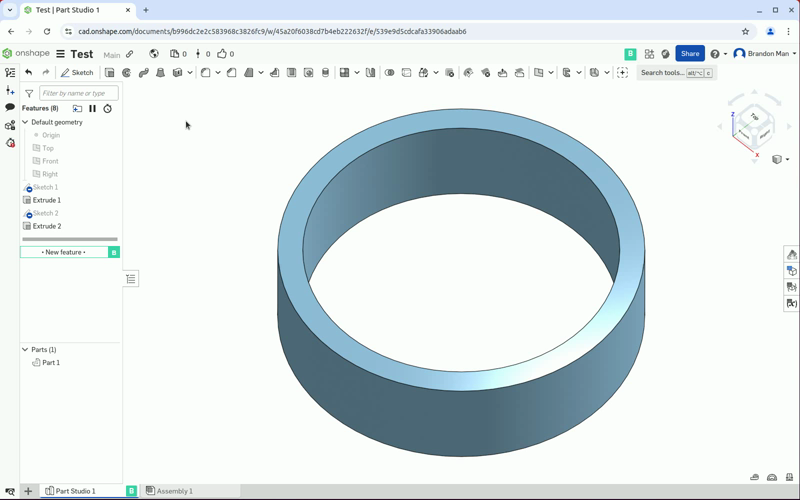
mouse_move(73, 189)
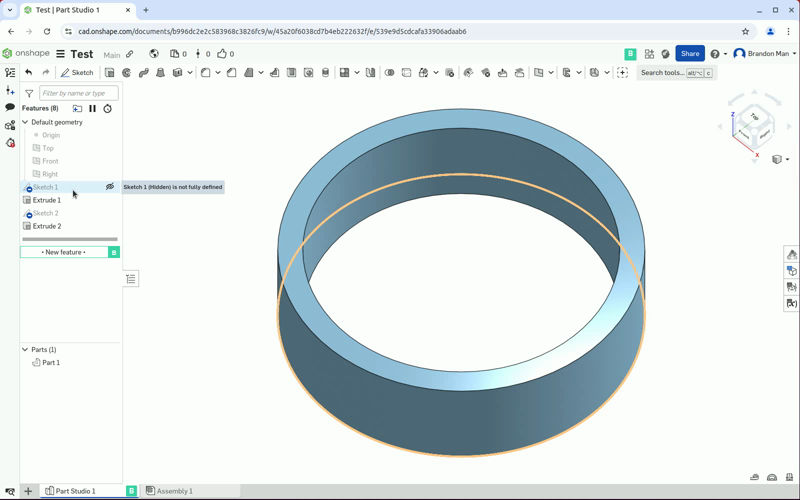
click(73, 189)